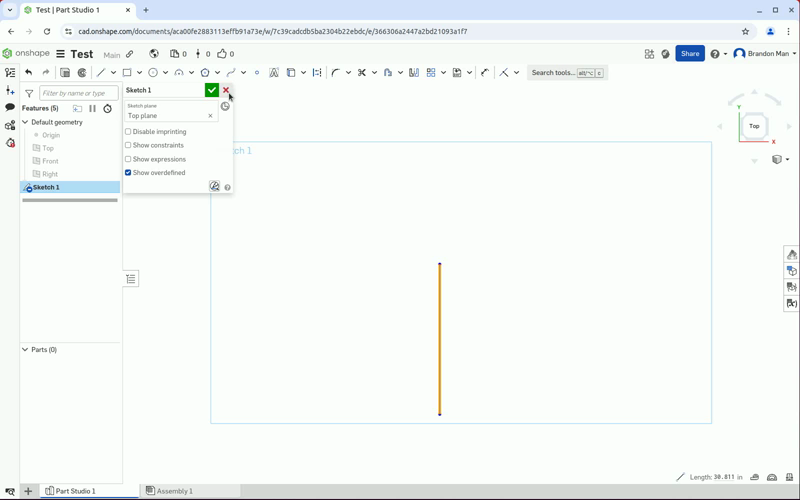
key(shift+h)
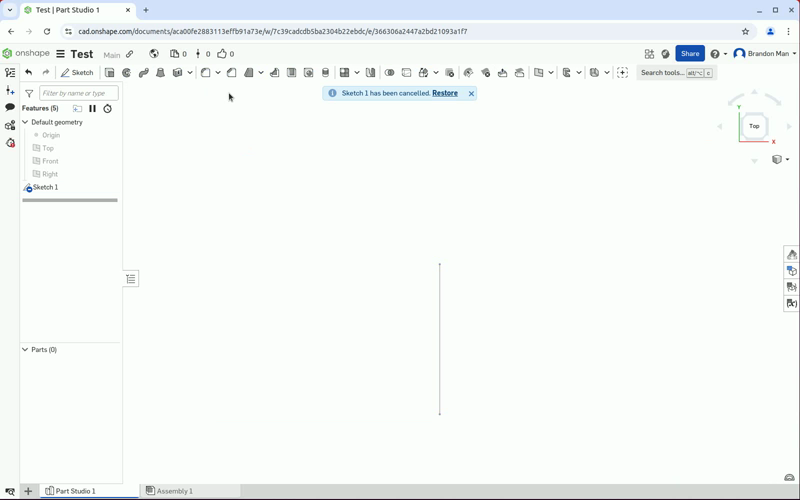
key(shift+s)
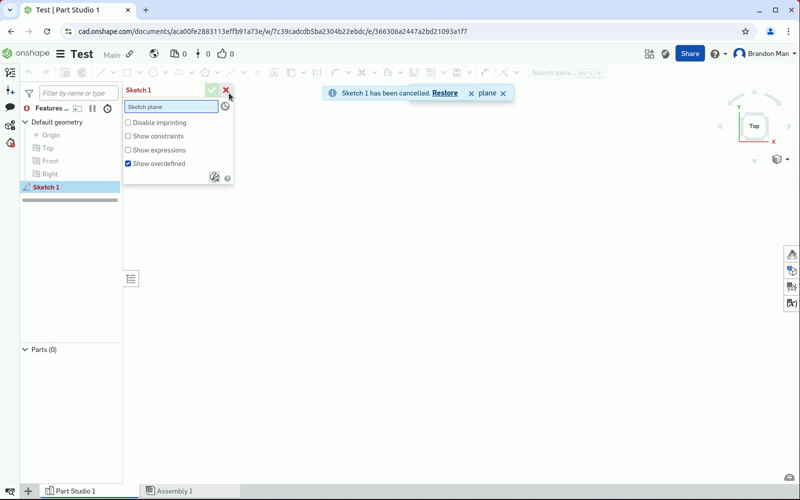
mouse_move(73, 150)
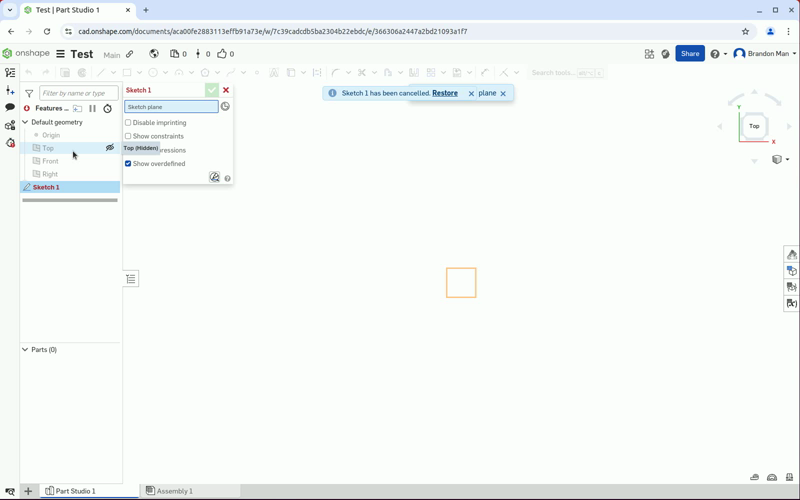
click(73, 150)
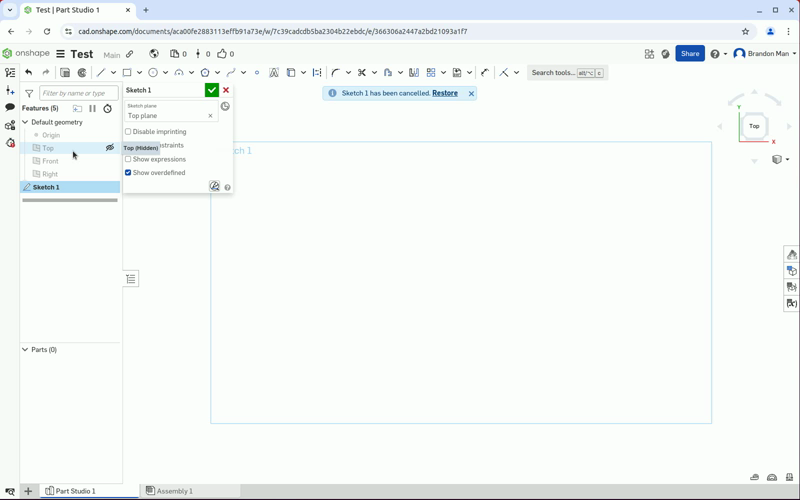
mouse_move(73, 352)
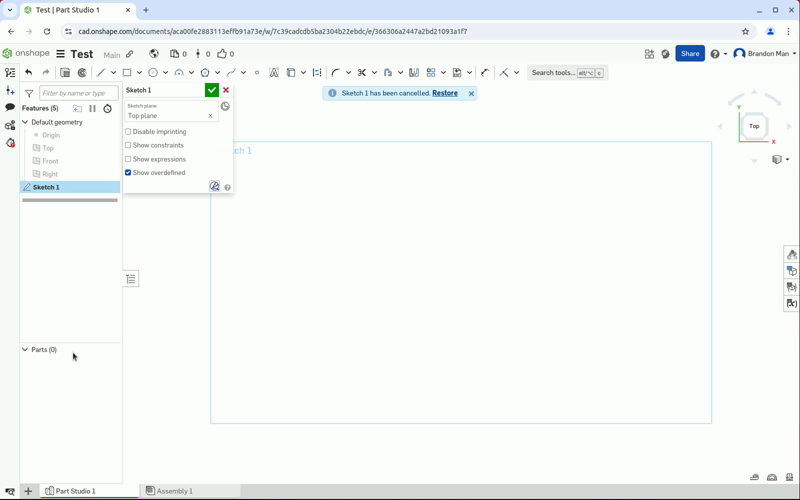
key(y)
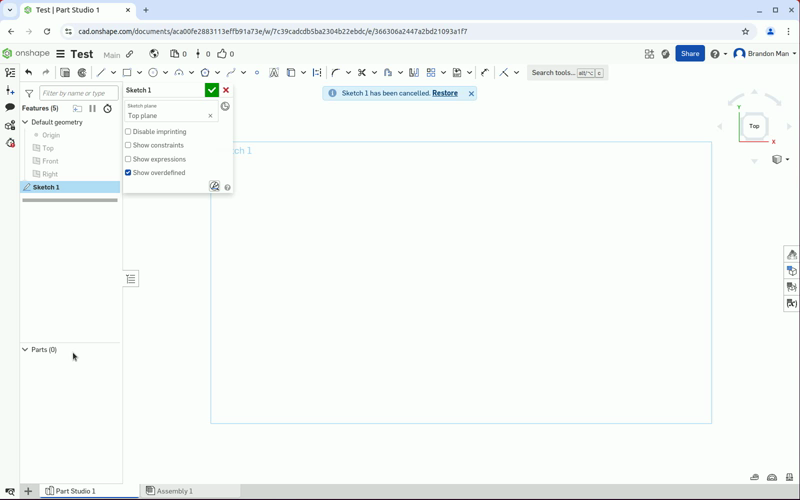
key(c)
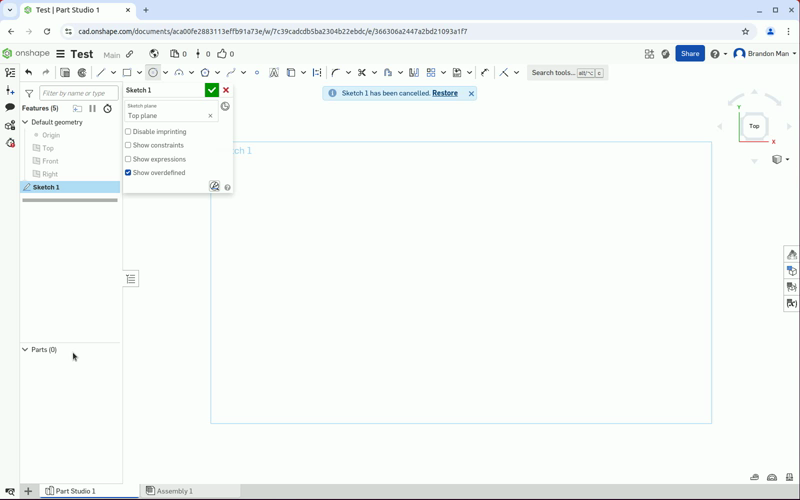
key_down(shift)
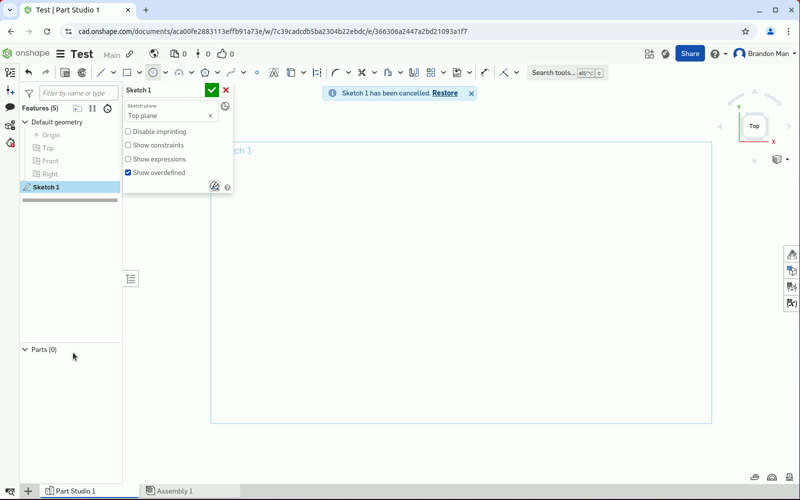
mouse_move(461, 282)
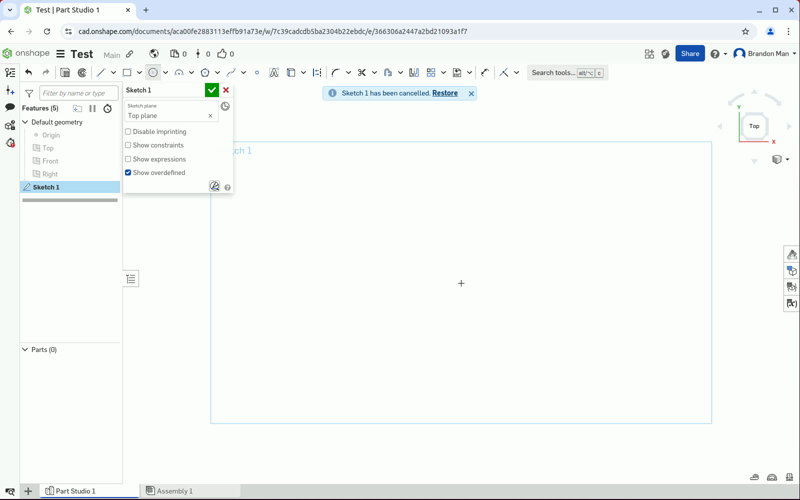
click(461, 282)
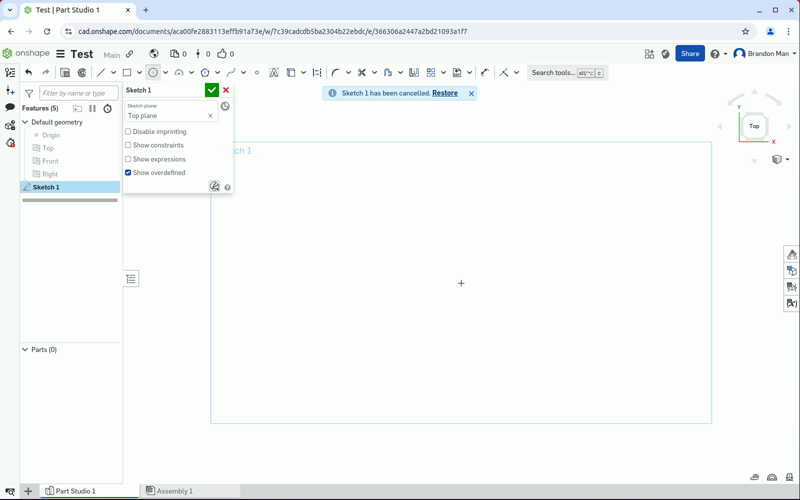
key_up(shift)
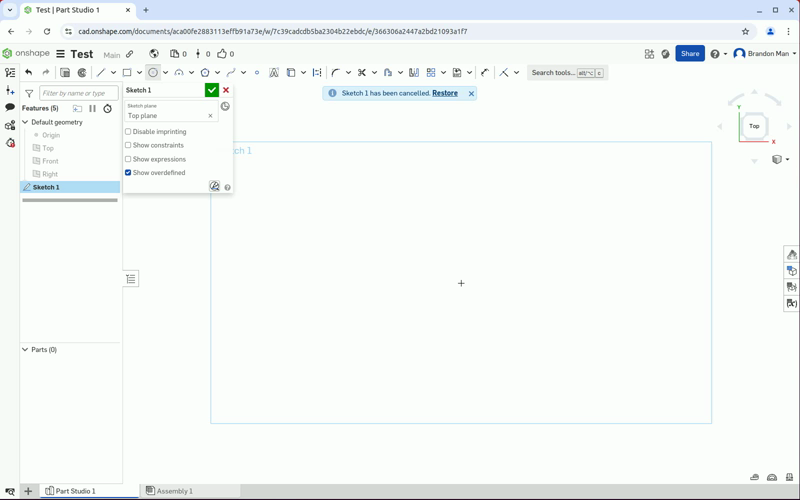
mouse_move(508, 282)
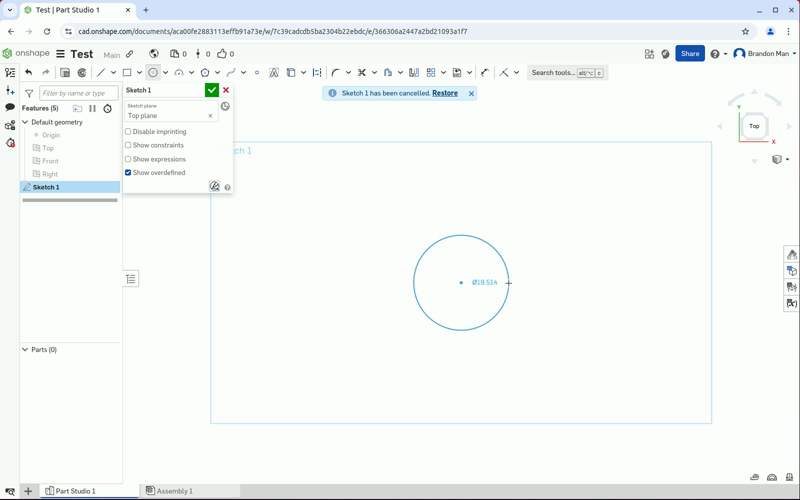
click(508, 282)
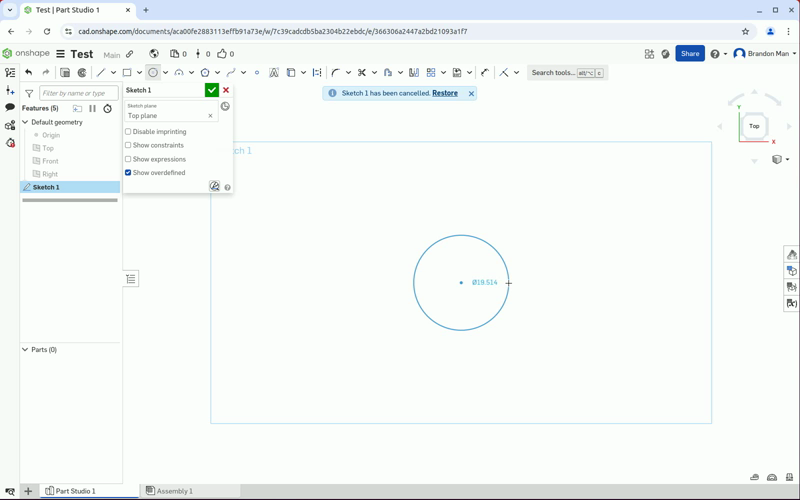
key(esc)
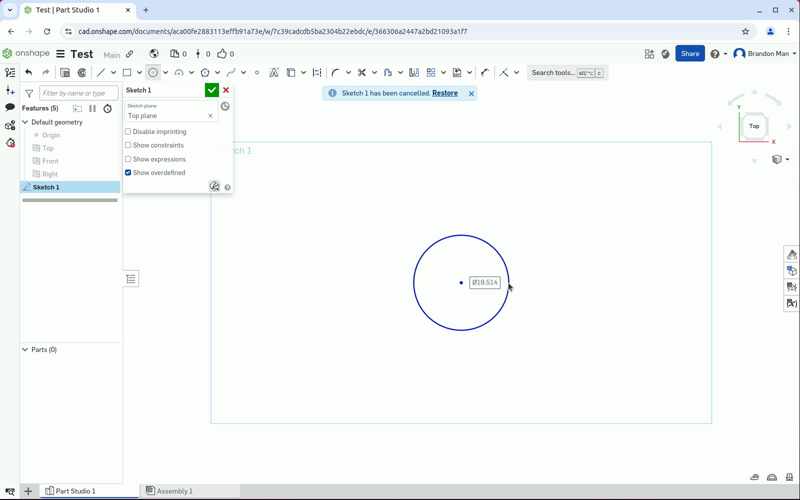
mouse_move(453, 261)
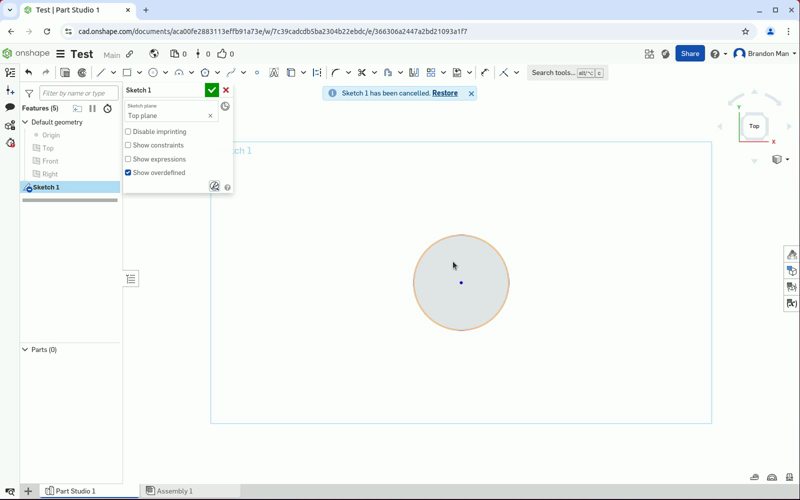
click(453, 261)
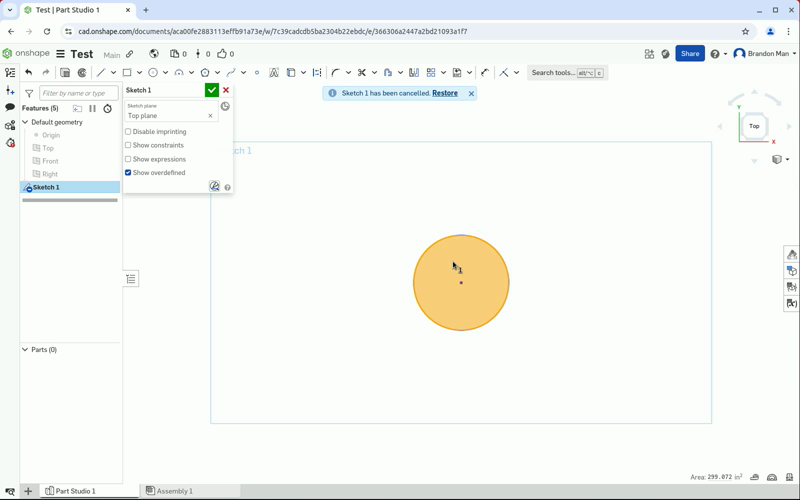
mouse_move(73, 352)
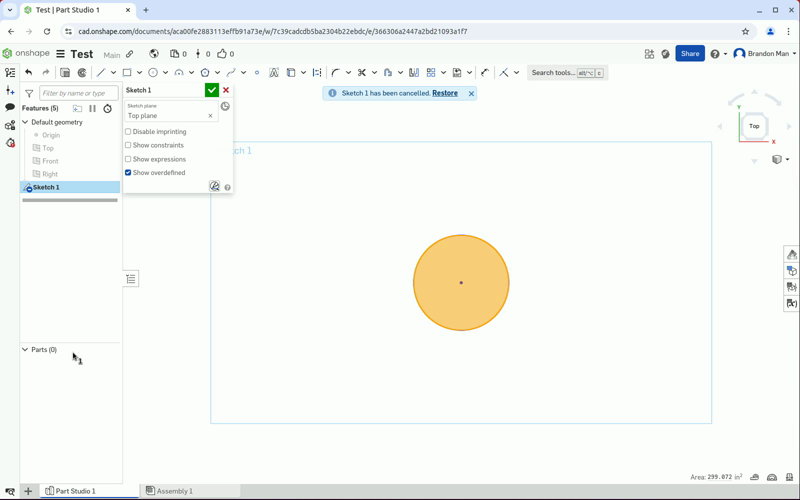
key(shift+y)
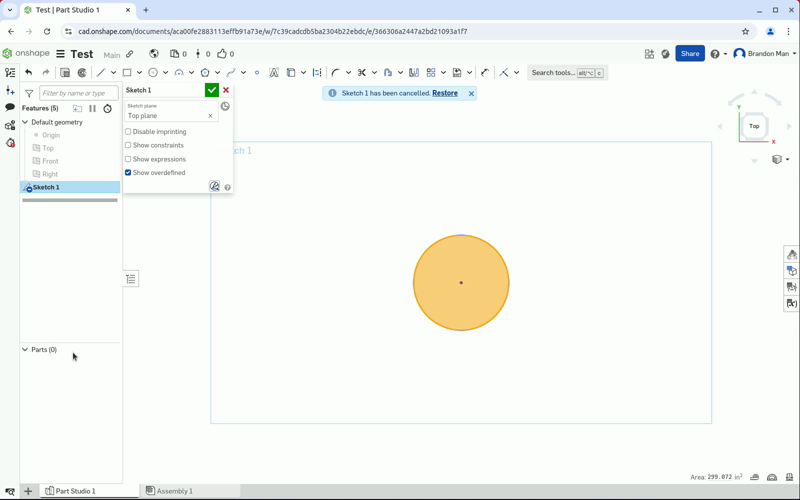
key(shift+e)
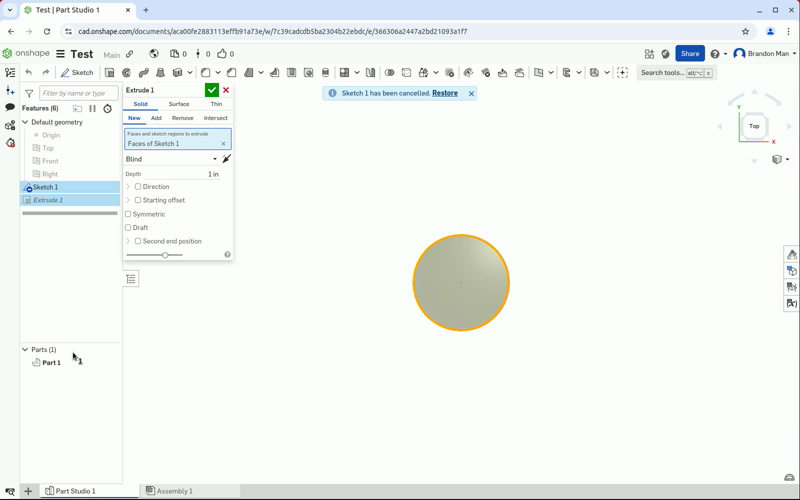
mouse_move(143, 106)
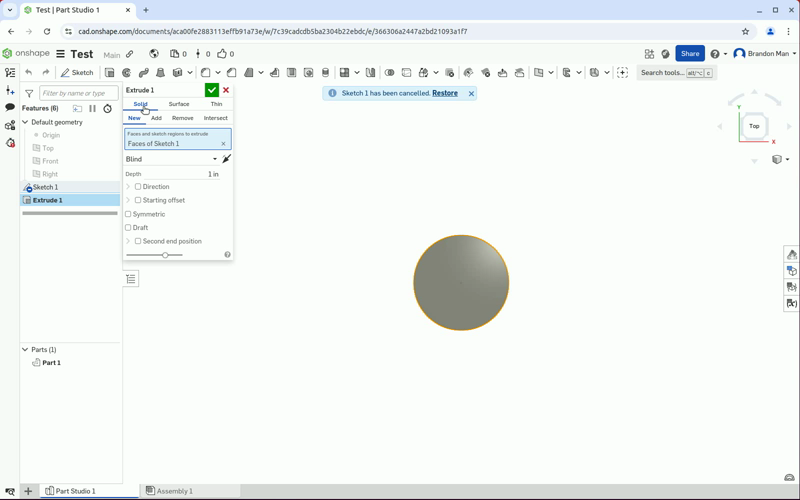
click(143, 106)
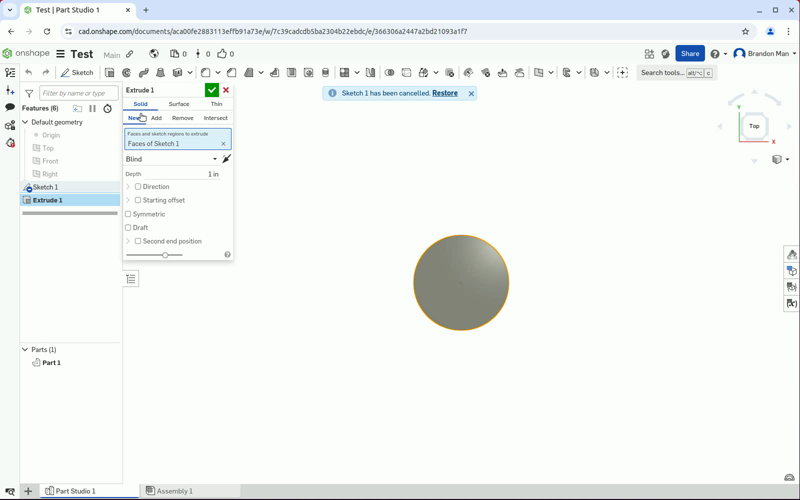
mouse_move(137, 120)
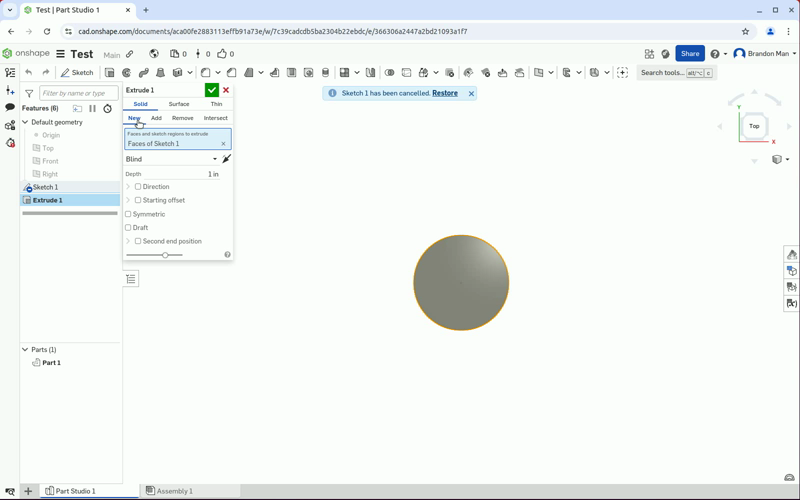
click(137, 120)
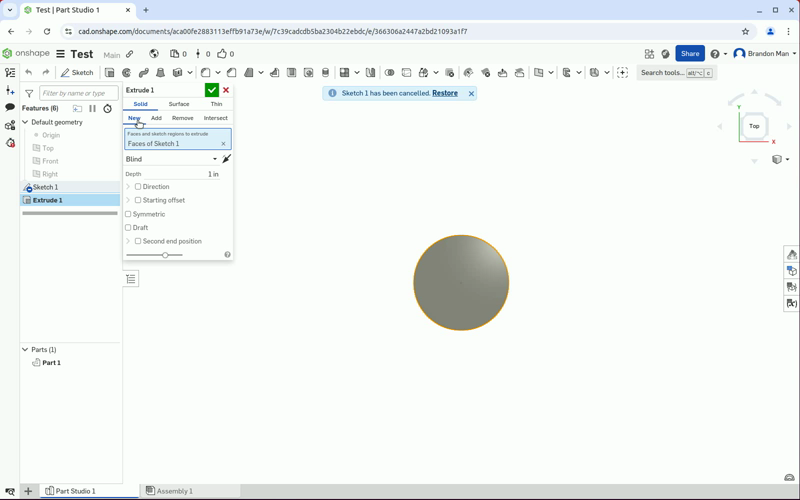
key(tab, 4)
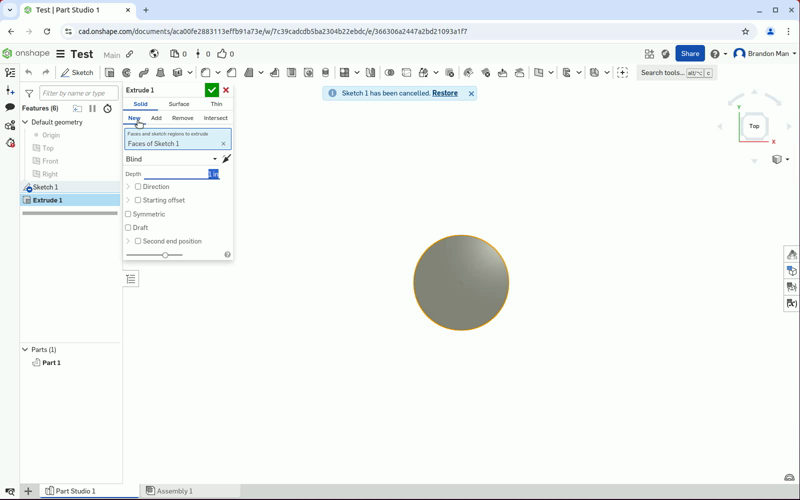
text(23.108)
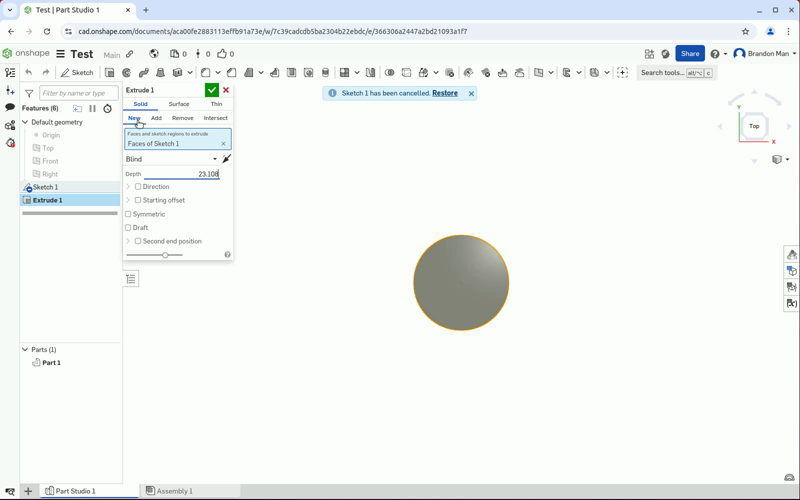
key(enter)
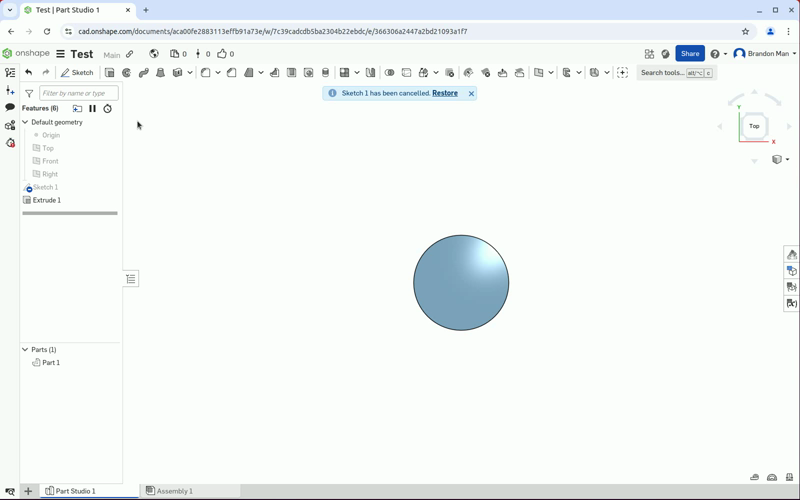
key(shift+h)
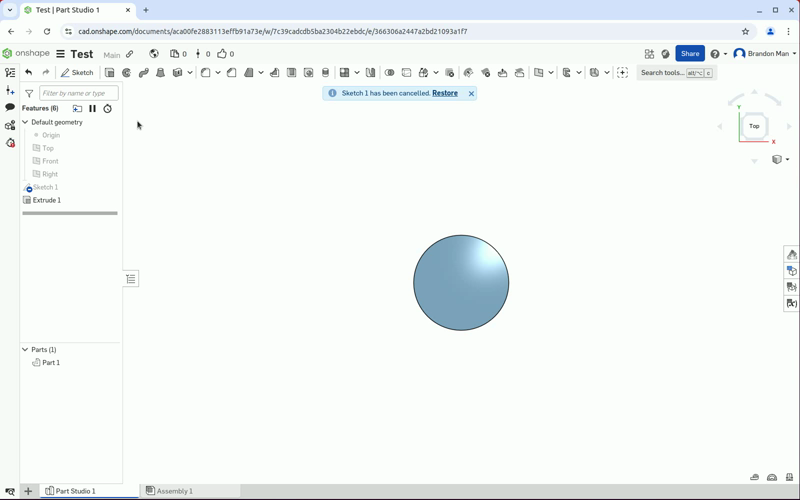
key(shift+h)
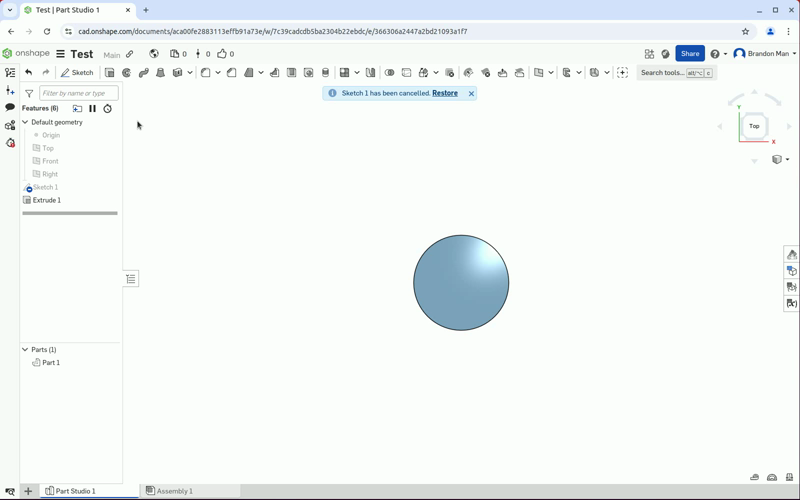
mouse_move(73, 189)
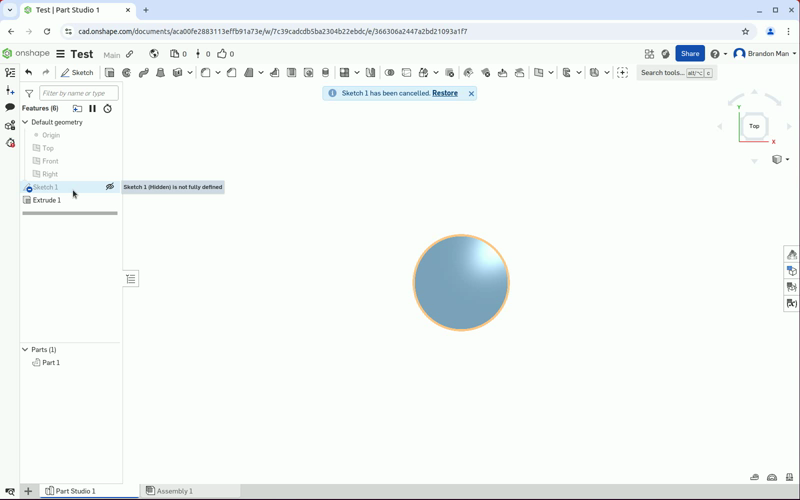
click(73, 189)
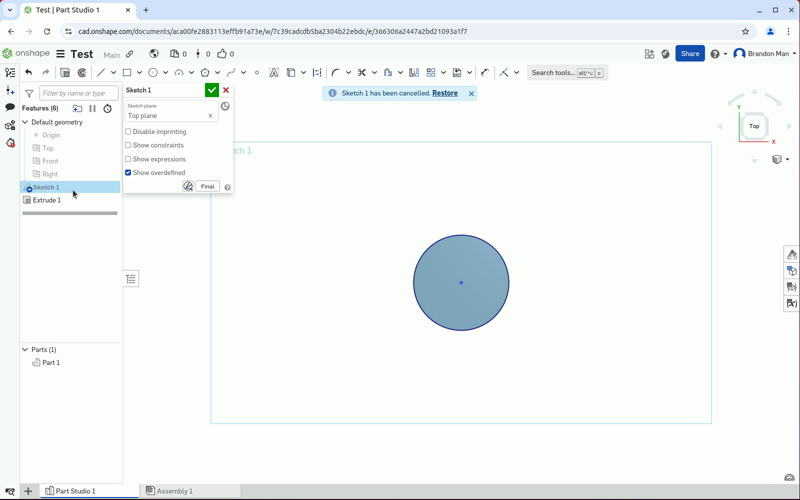
mouse_move(229, 92)
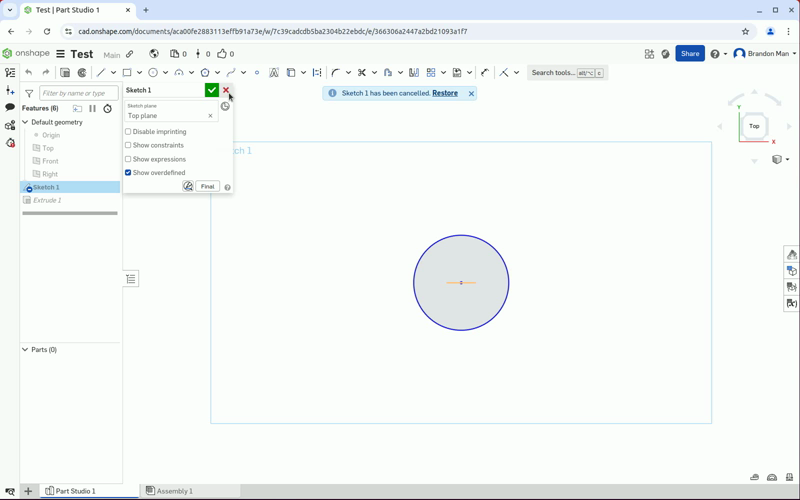
click(229, 92)
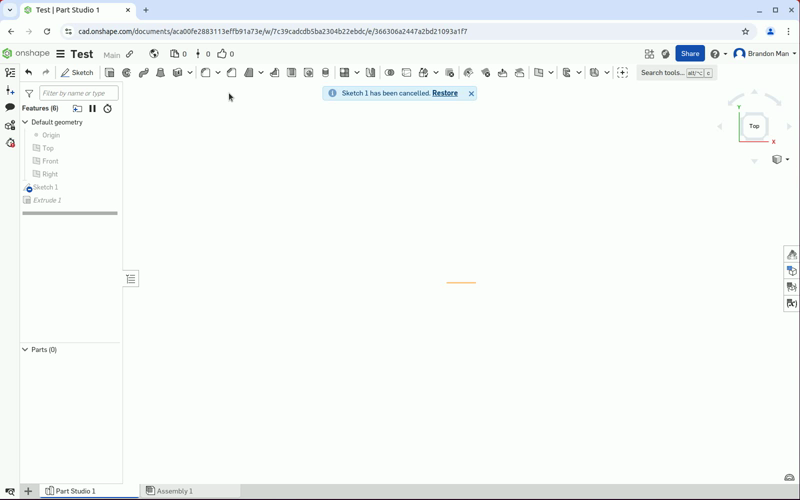
mouse_move(541, 75)
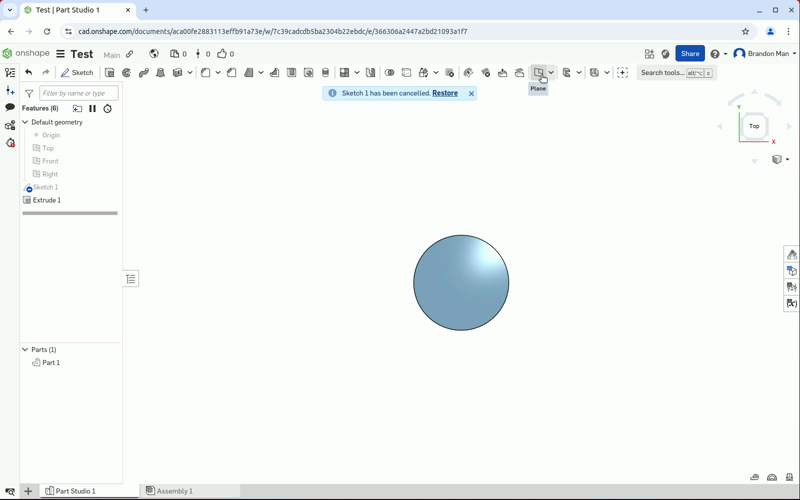
click(541, 75)
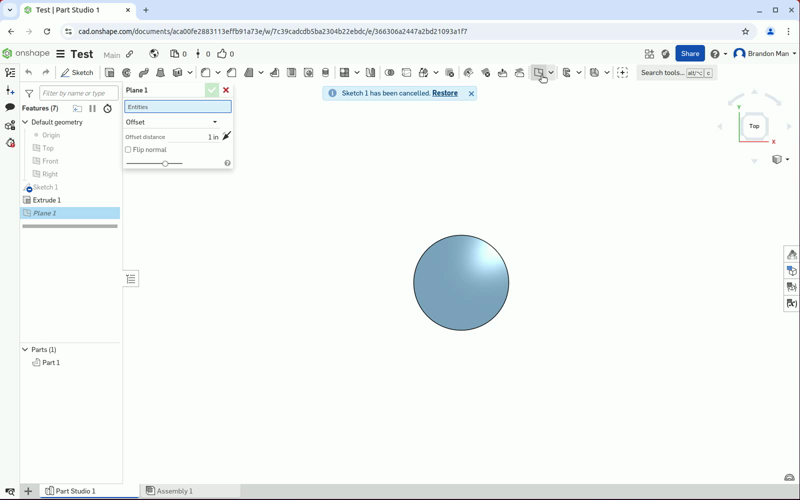
mouse_move(73, 150)
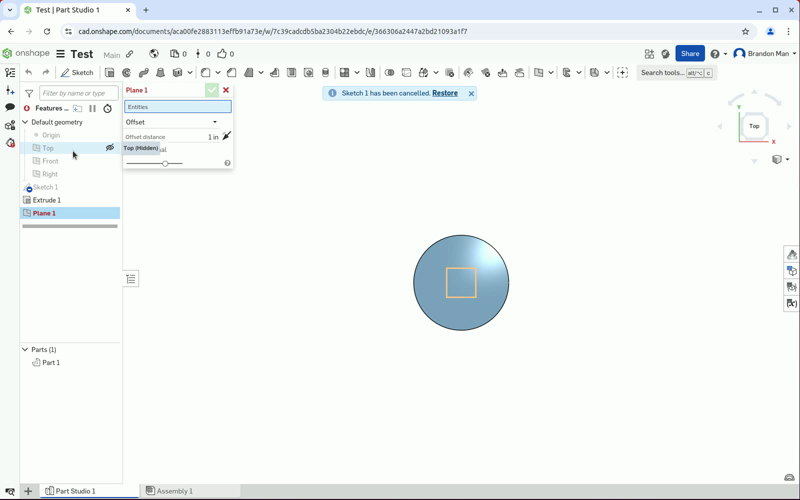
click(73, 150)
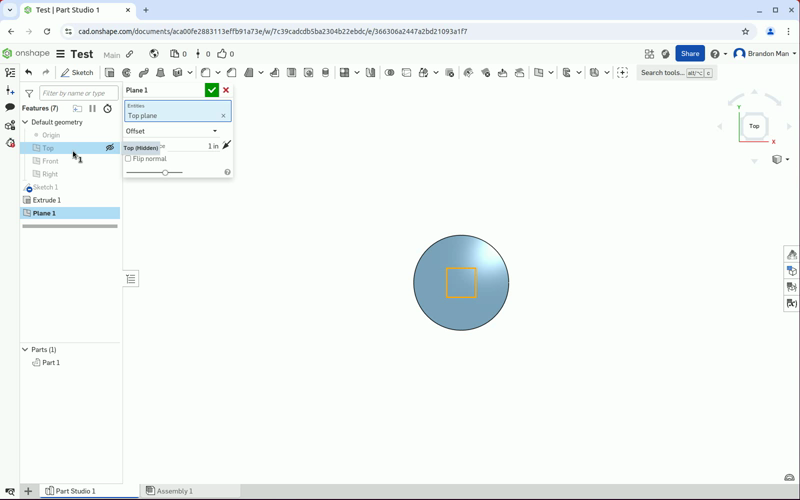
key(tab, 2)
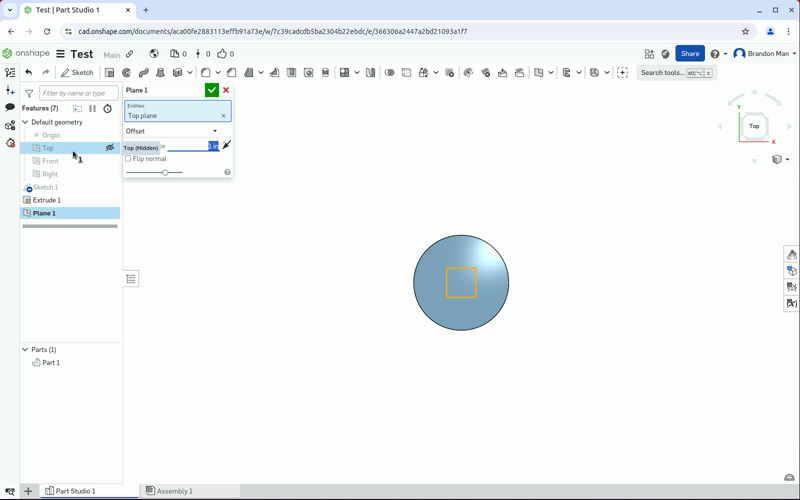
text(23.108)
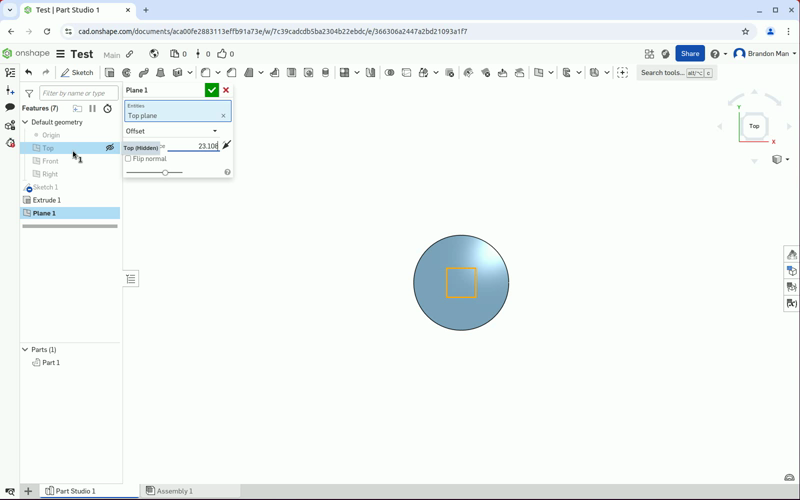
key(enter, 2)
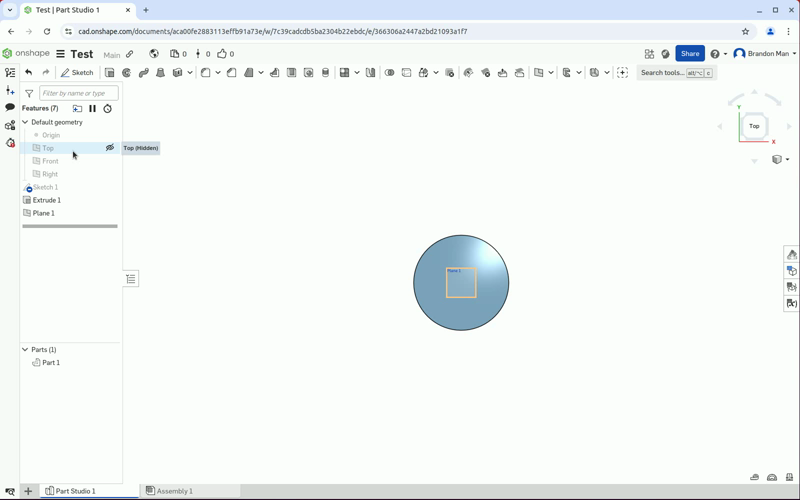
key(shift+s)
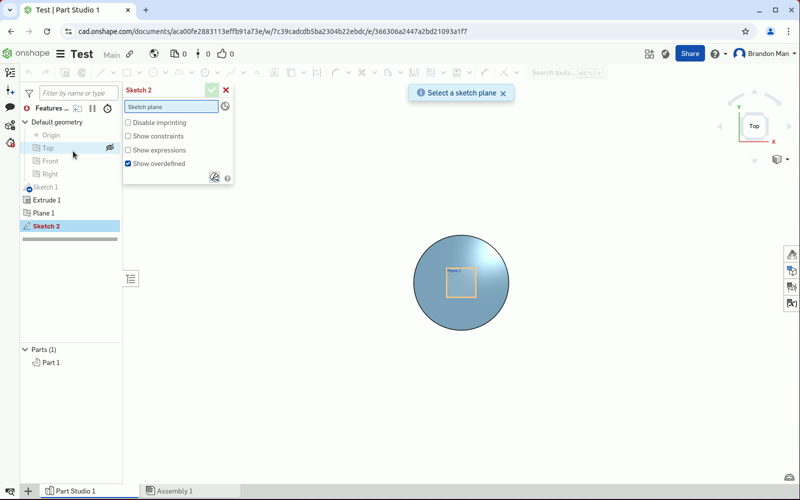
mouse_move(73, 215)
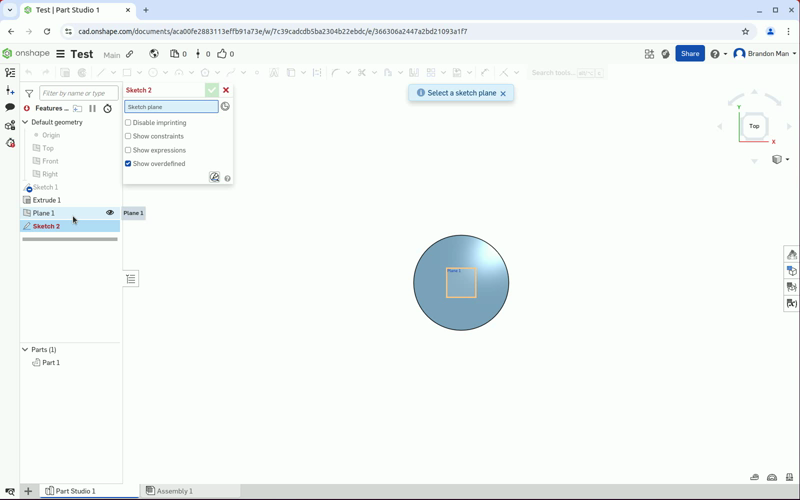
click(73, 215)
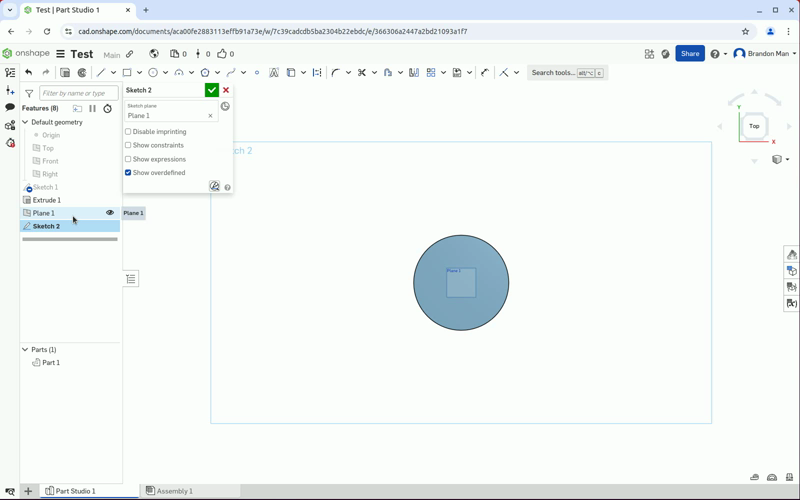
mouse_move(73, 352)
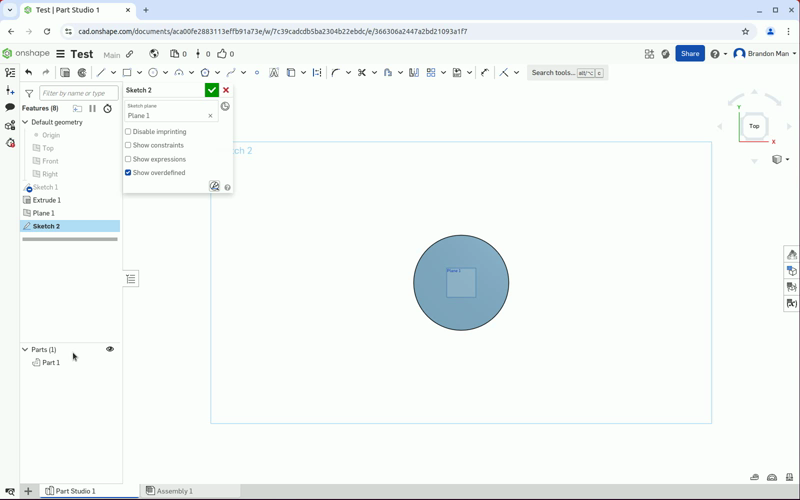
key(y)
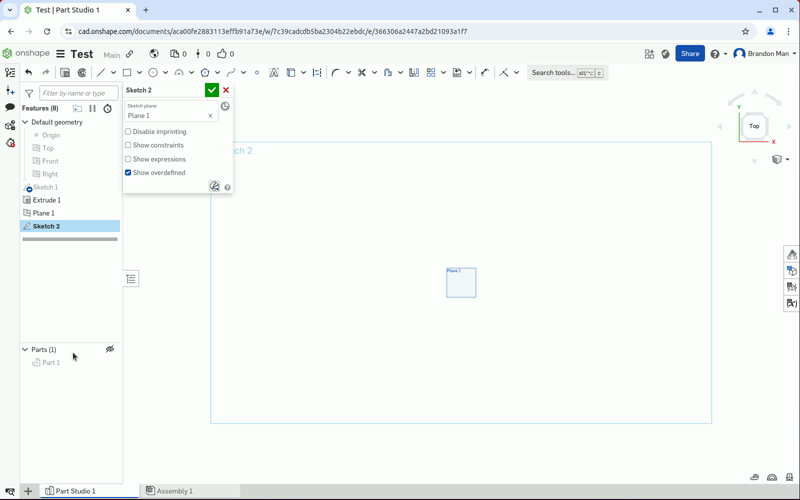
key(c)
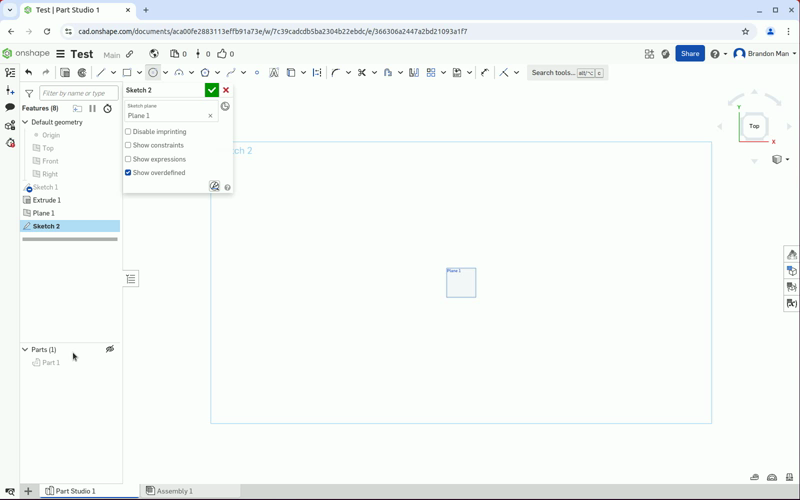
key_down(shift)
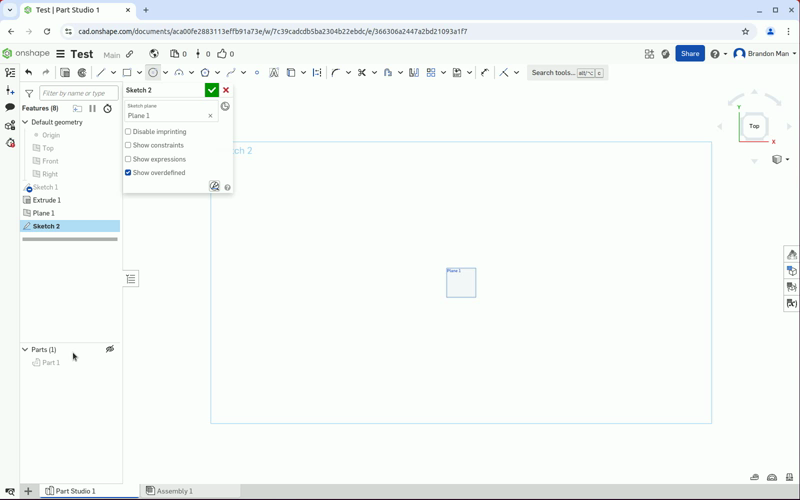
mouse_move(461, 282)
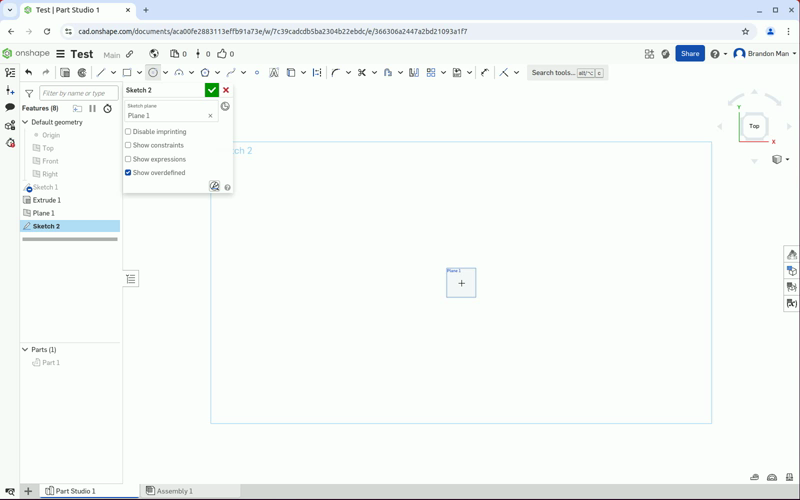
click(461, 282)
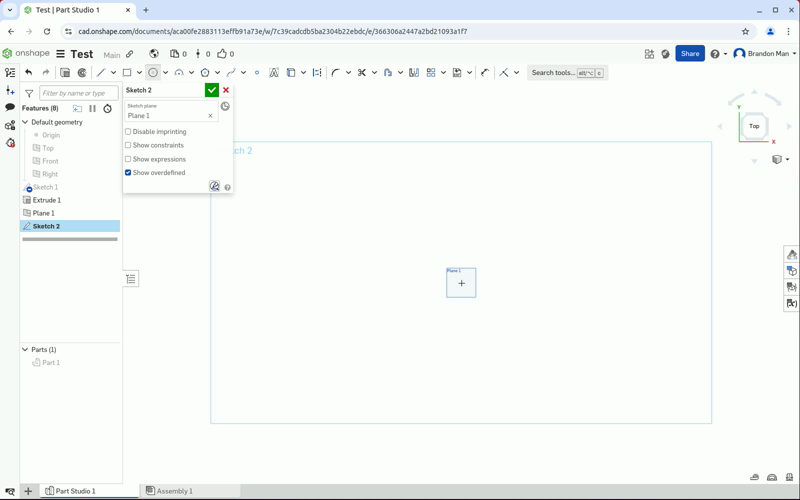
key_up(shift)
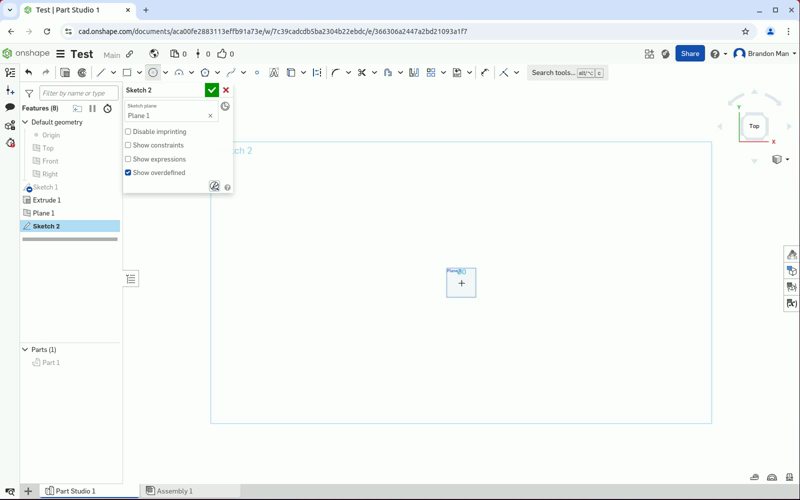
mouse_move(507, 282)
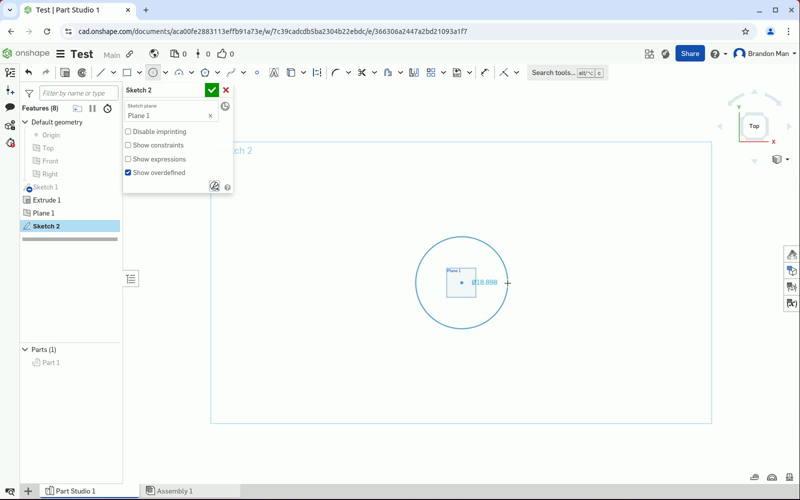
click(507, 282)
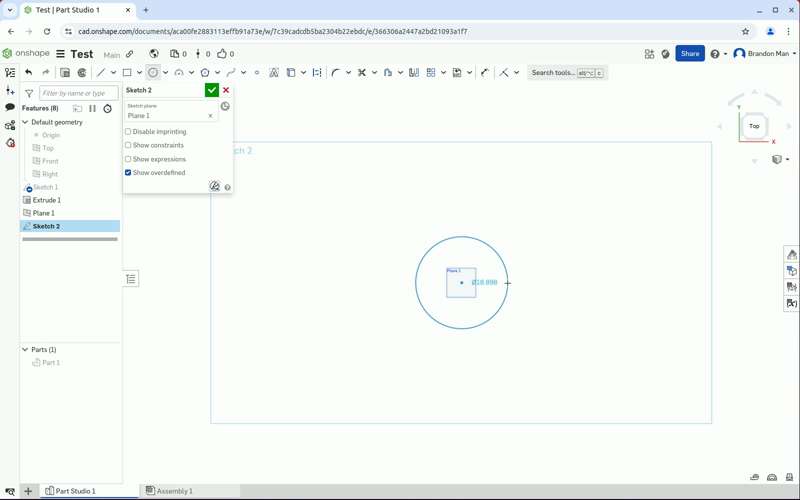
key(esc)
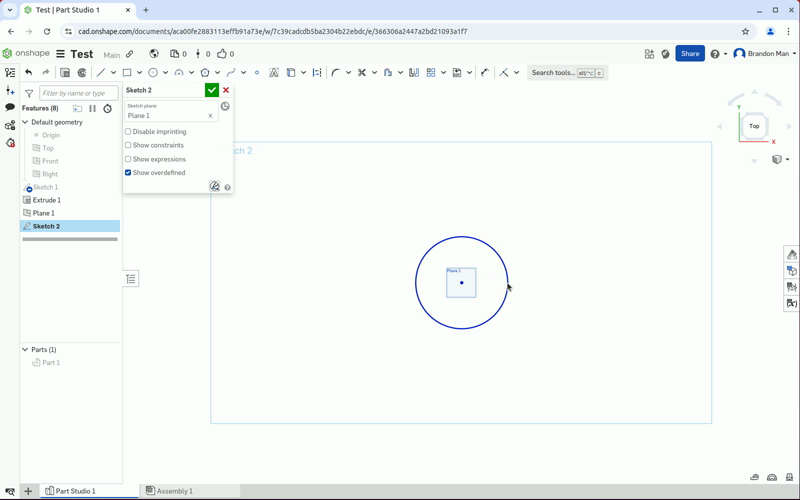
mouse_move(444, 247)
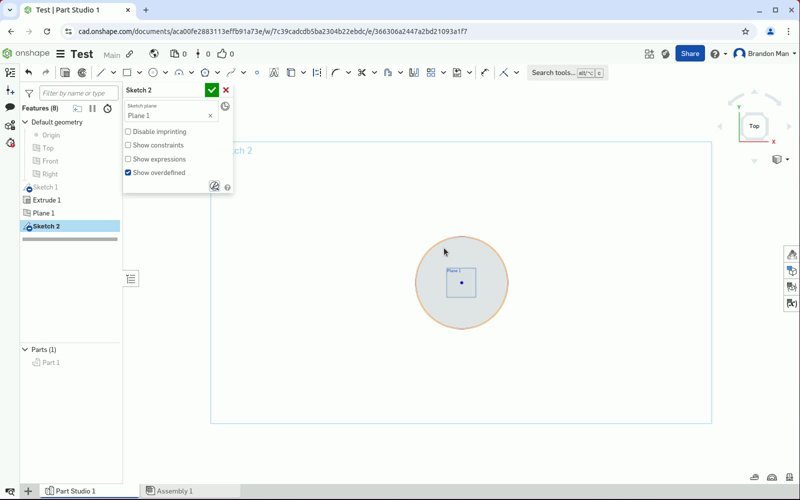
click(444, 247)
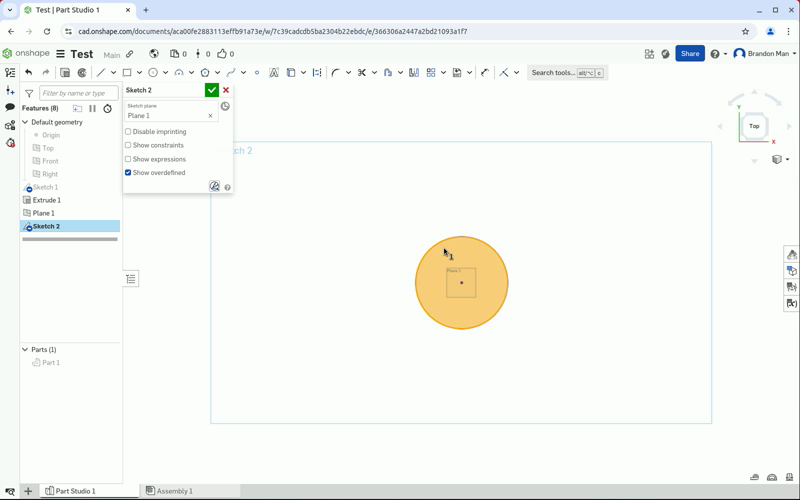
mouse_move(73, 352)
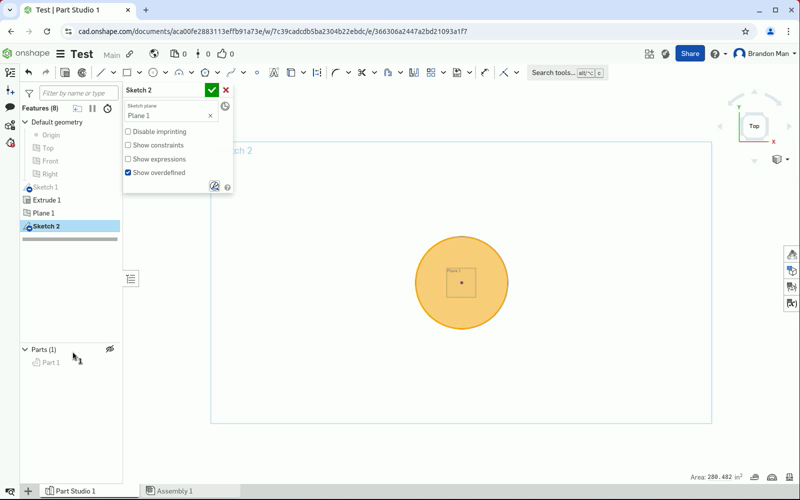
key(shift+y)
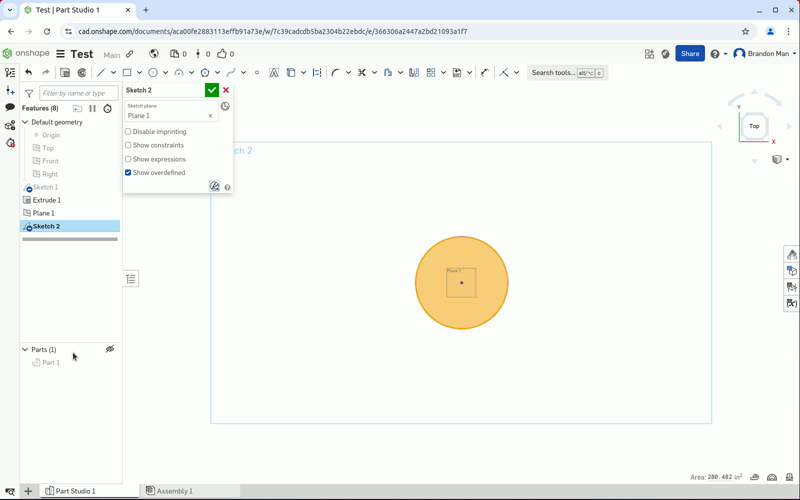
key(shift+e)
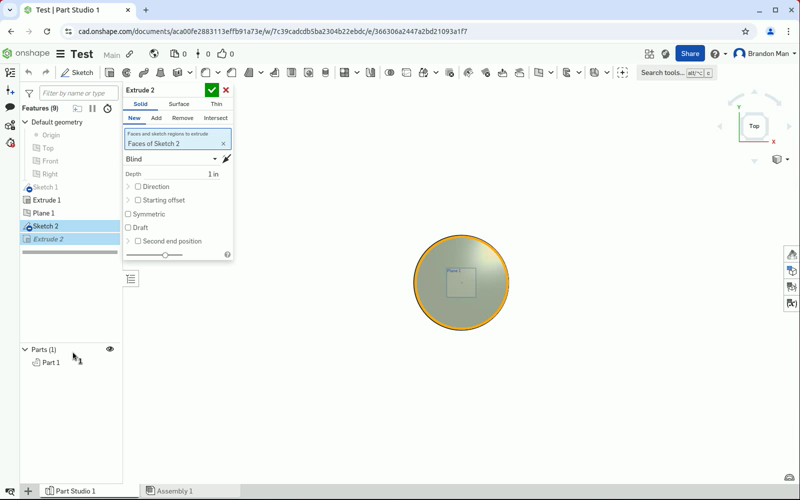
mouse_move(143, 106)
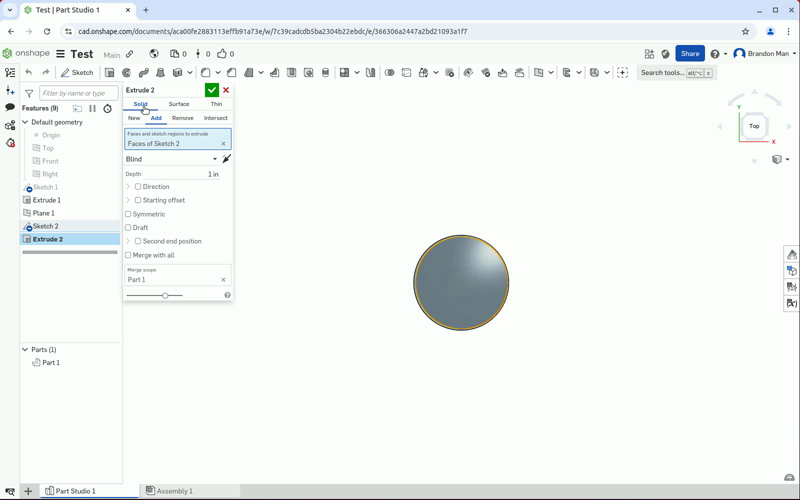
click(143, 106)
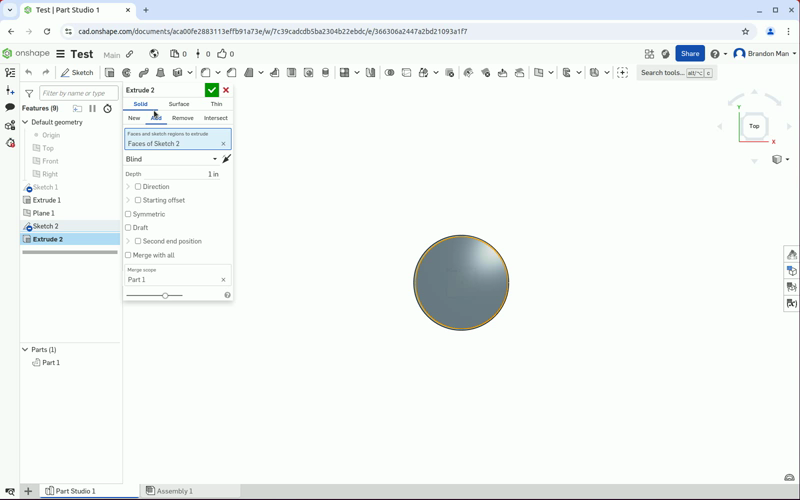
mouse_move(186, 120)
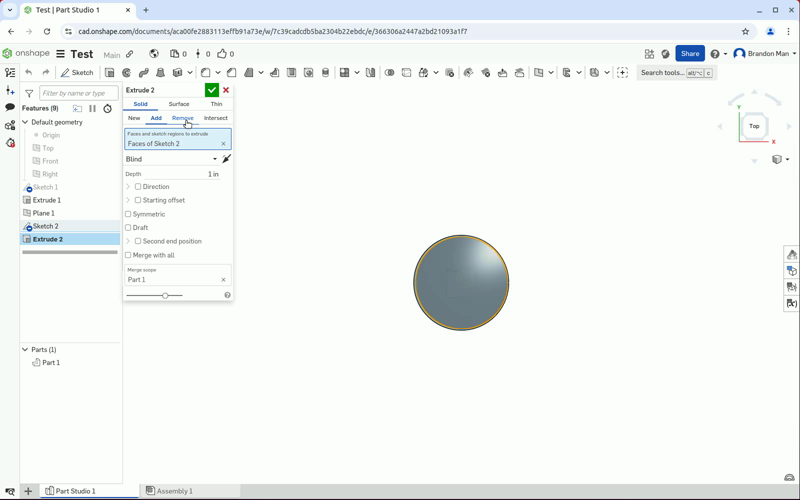
click(186, 120)
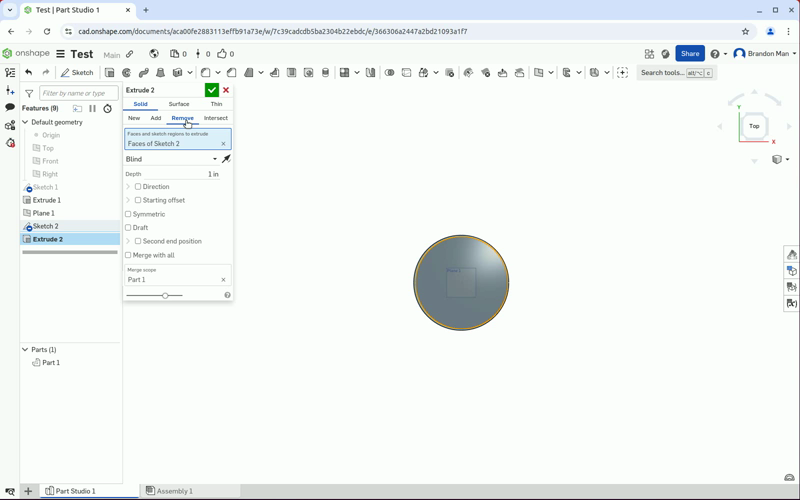
key(tab, 4)
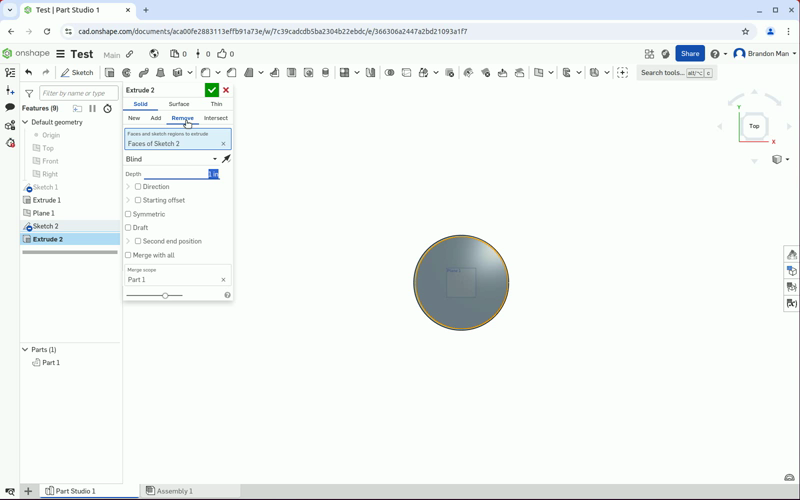
text(22.868)
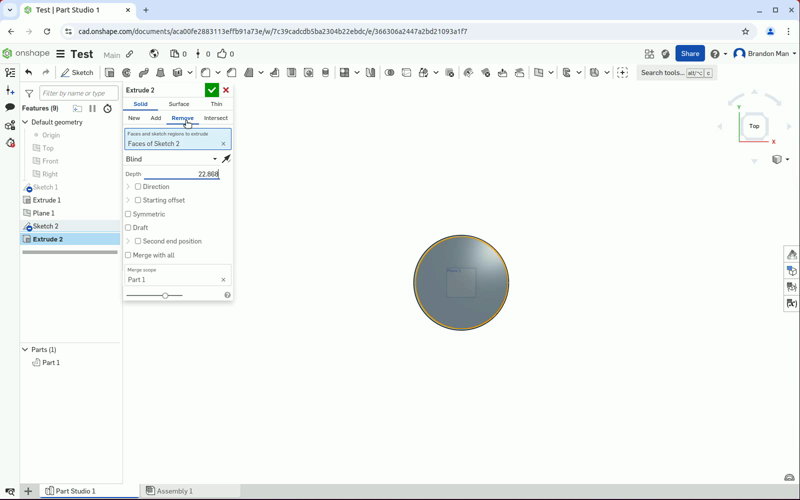
key(tab, 6)
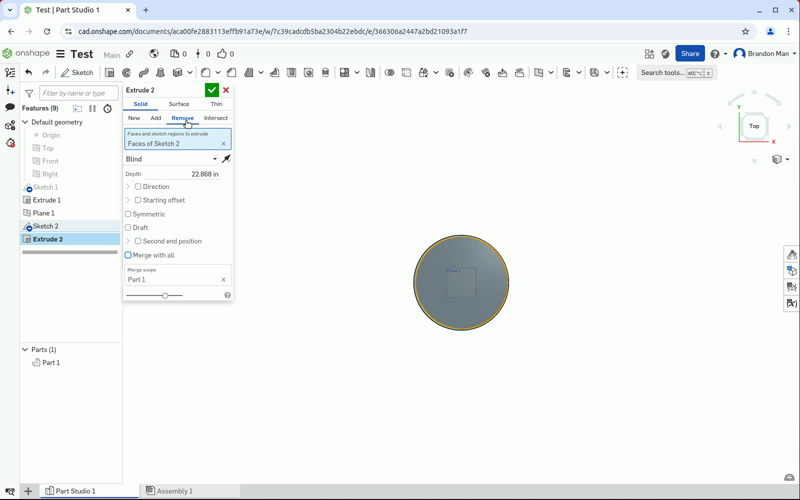
key(space)
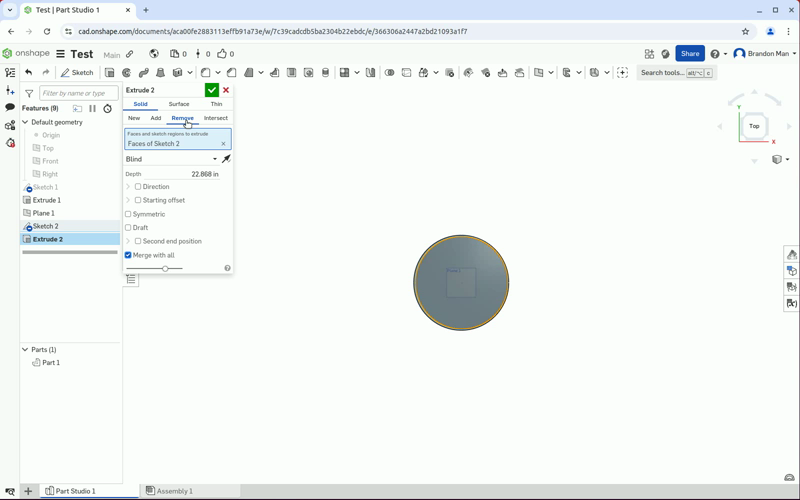
key(enter)
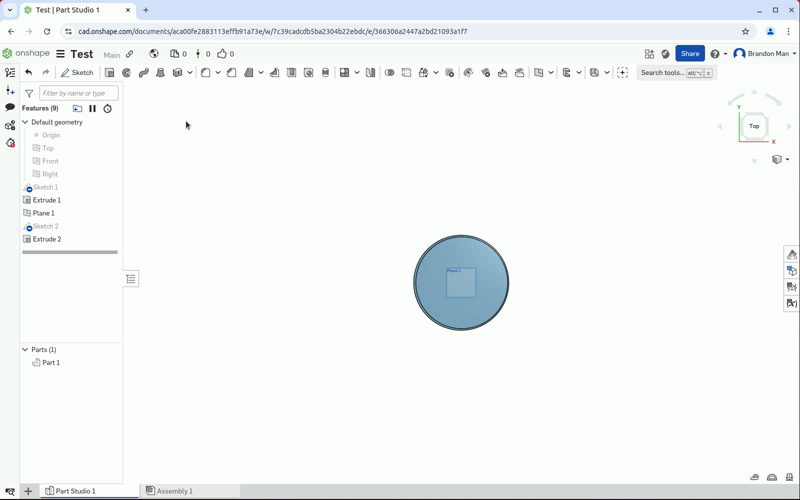
key(shift+h)
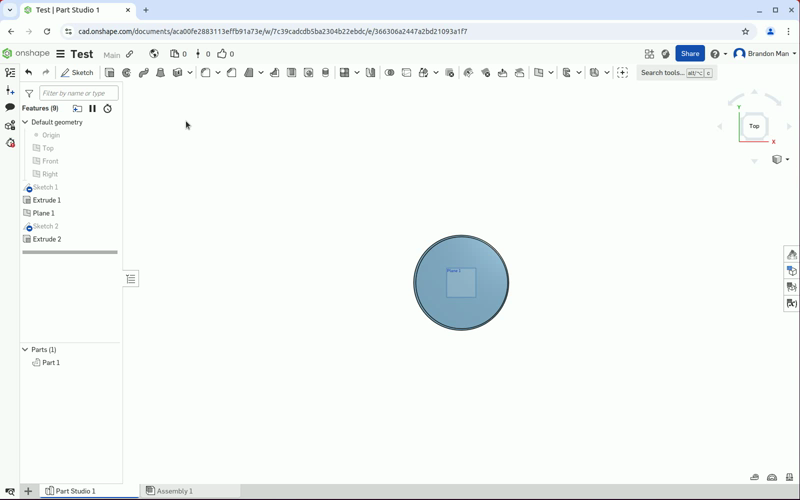
key(shift+h)
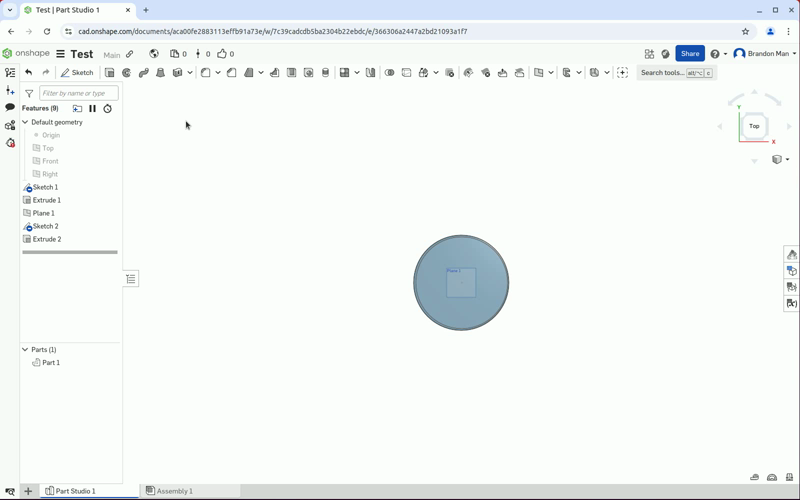
key(shift+7)
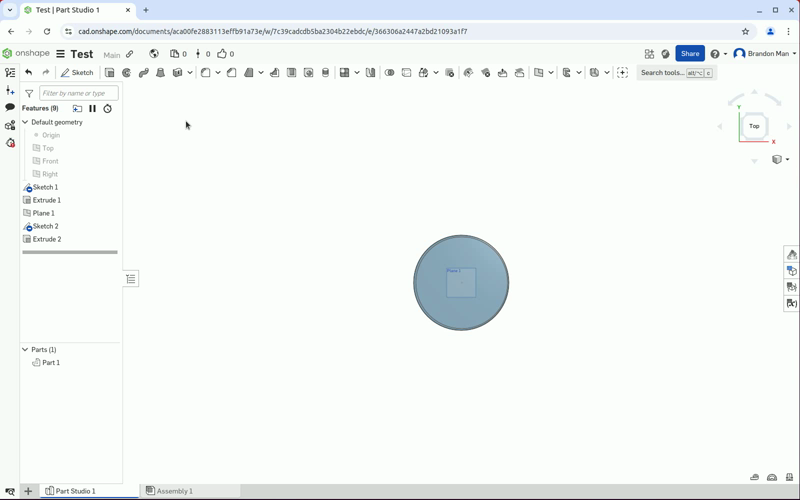
key(up, 3)
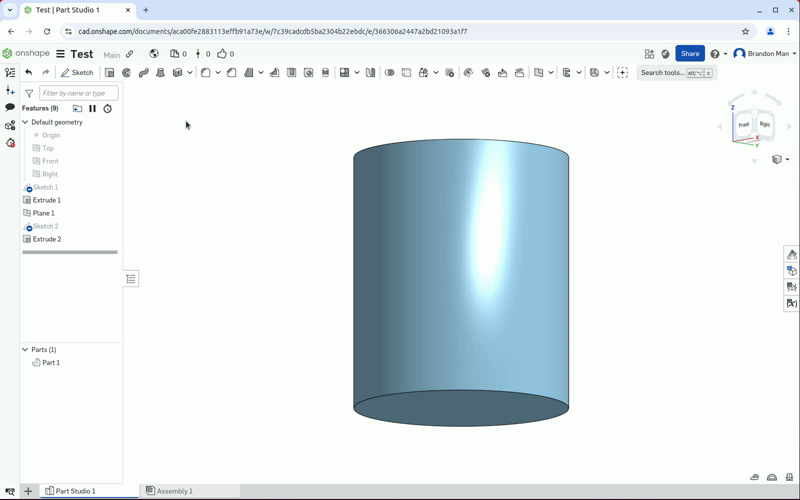
key(left, 3)
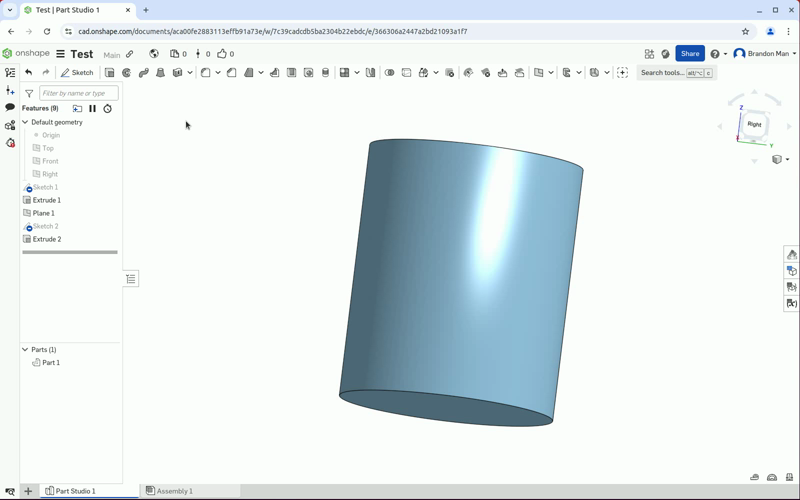
key(right, 3)
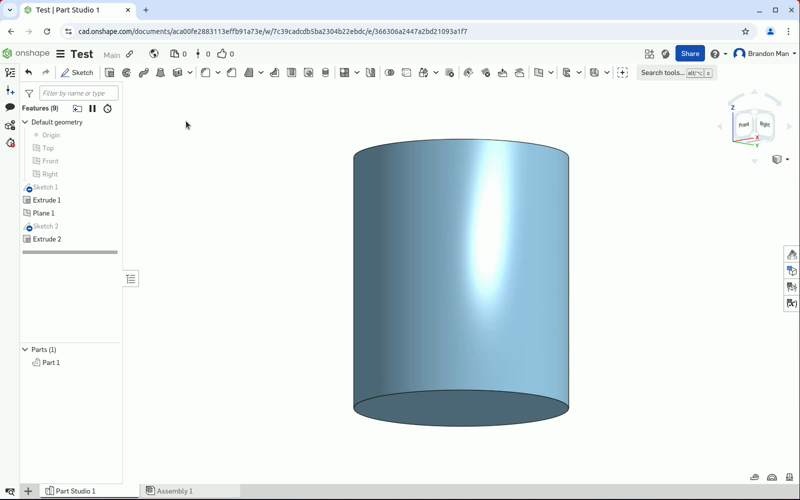
key(down, 3)
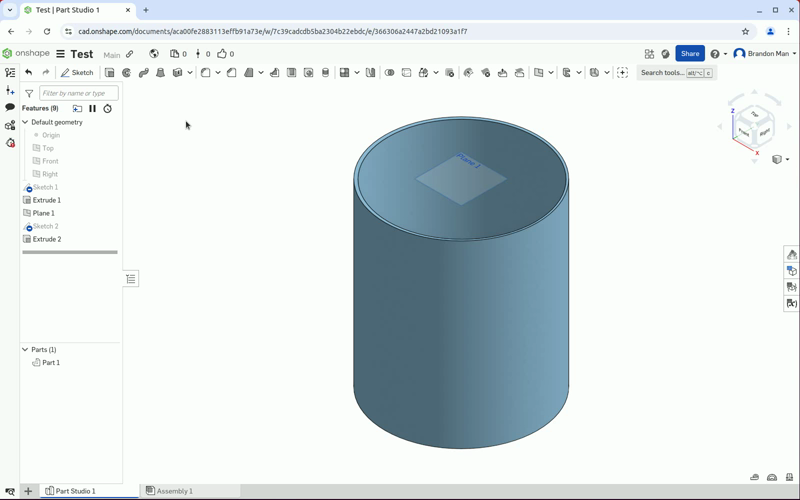
mouse_move(73, 189)
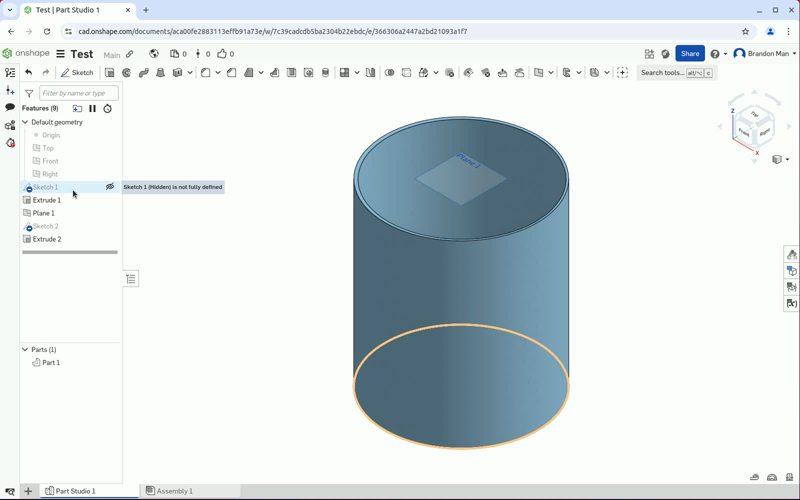
click(73, 189)